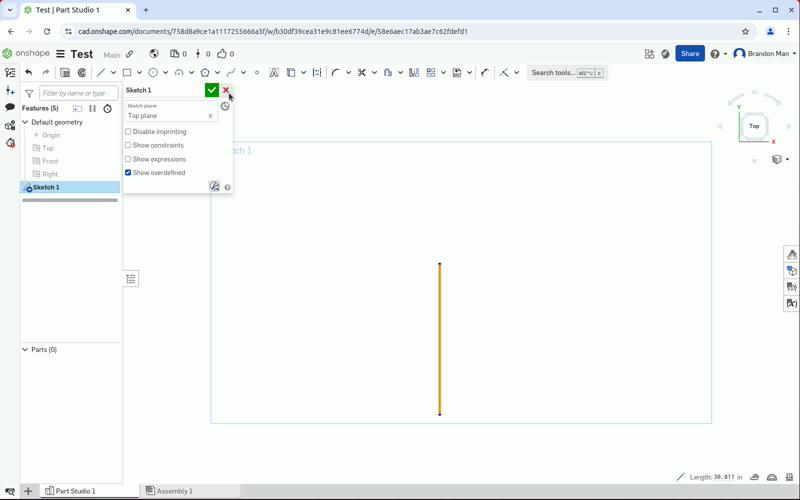
key(shift+h)
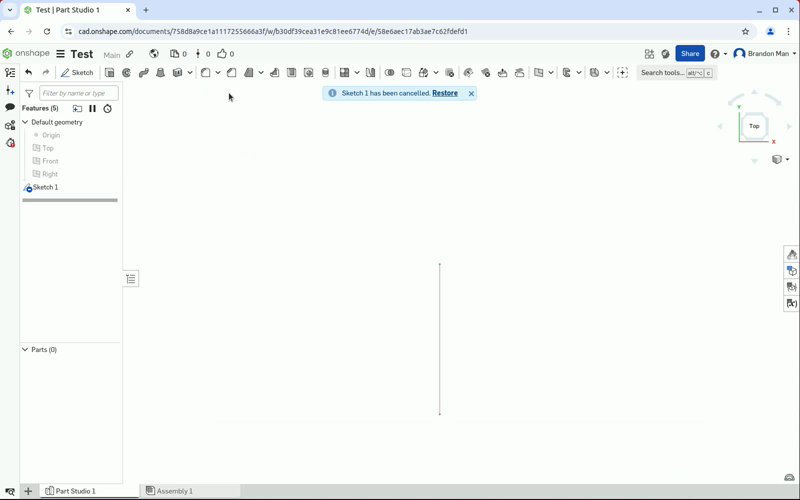
key(shift+s)
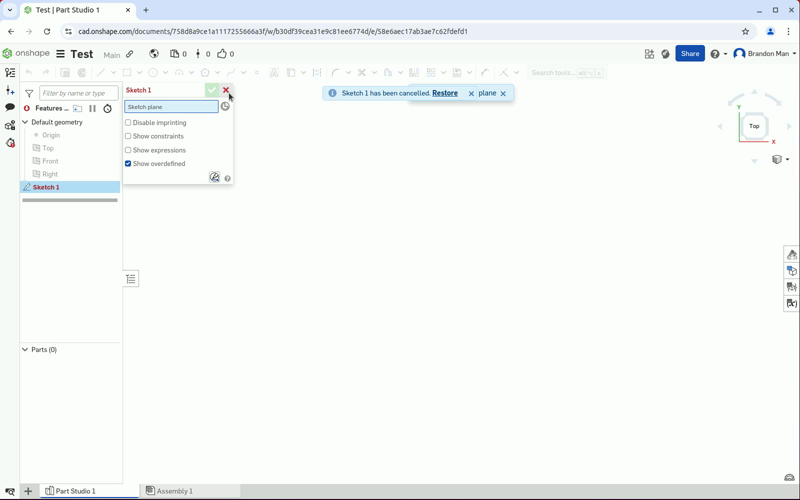
mouse_move(73, 150)
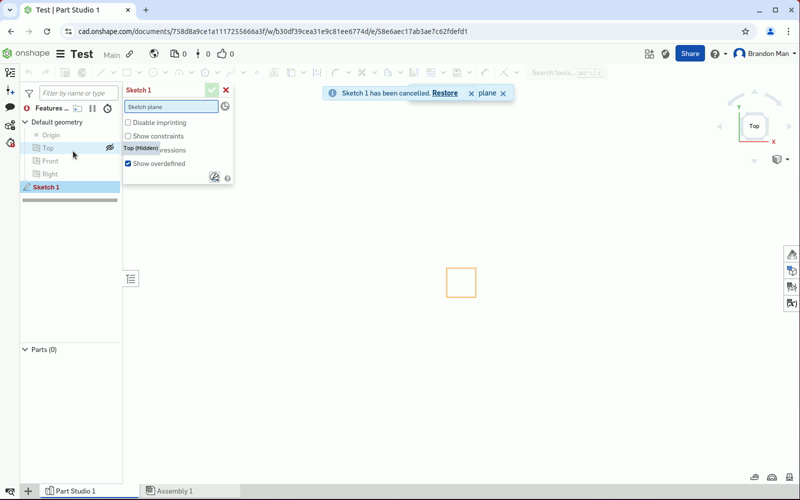
click(73, 150)
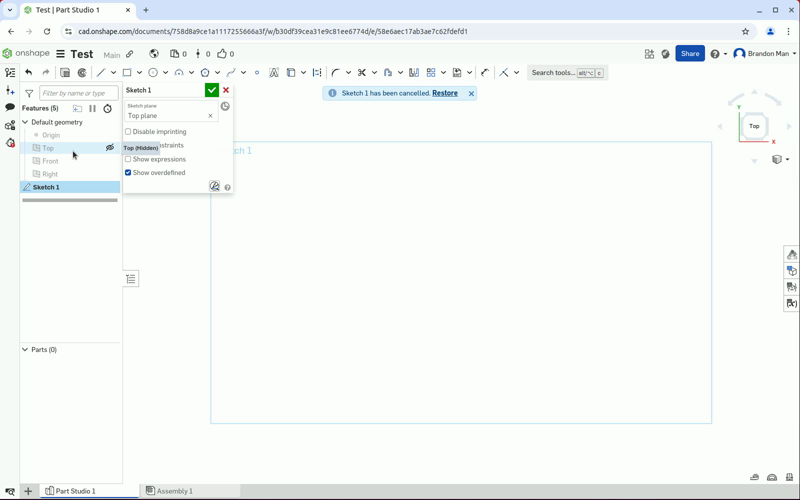
mouse_move(73, 352)
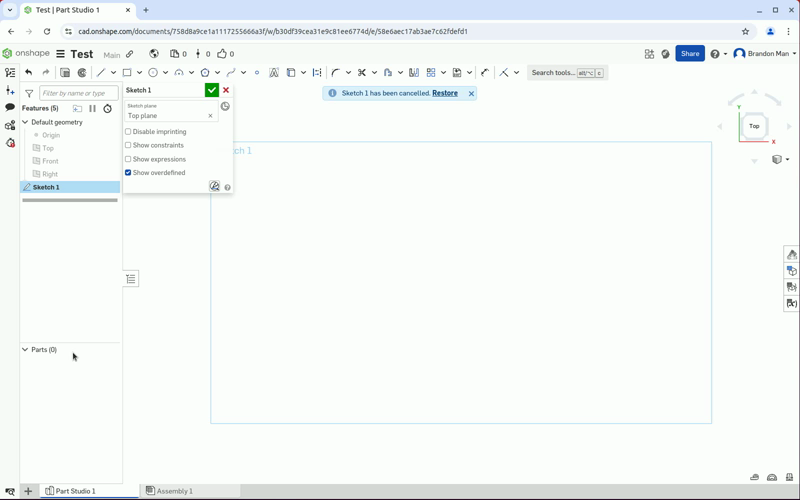
key(y)
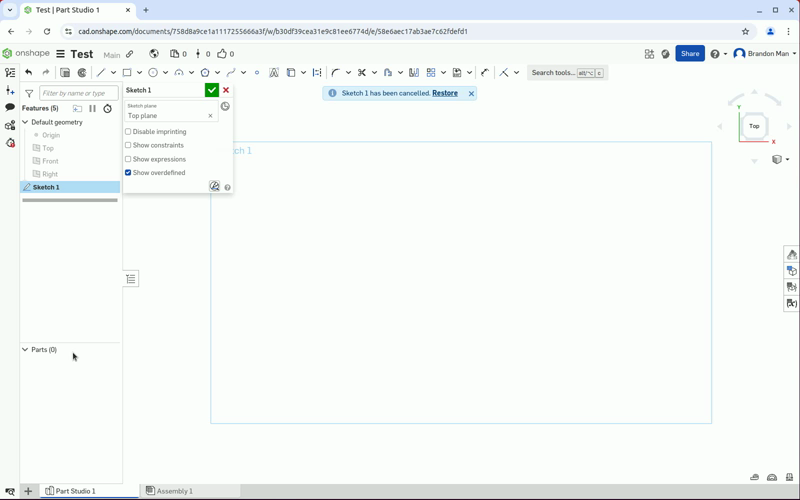
key(c)
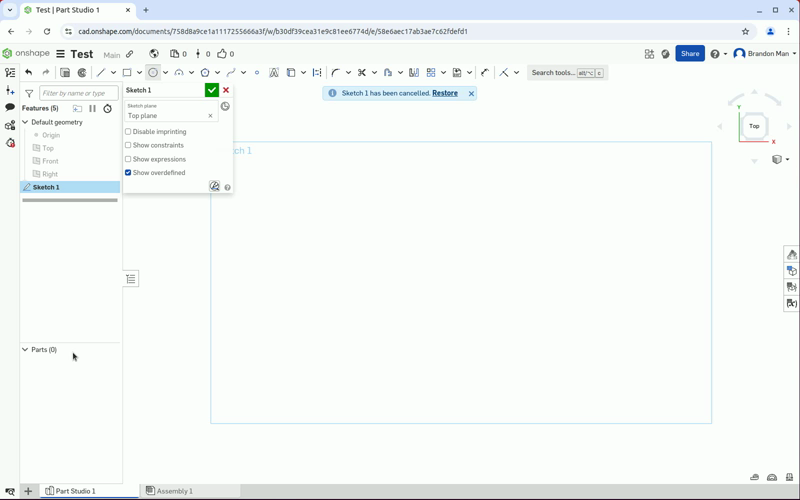
key_down(shift)
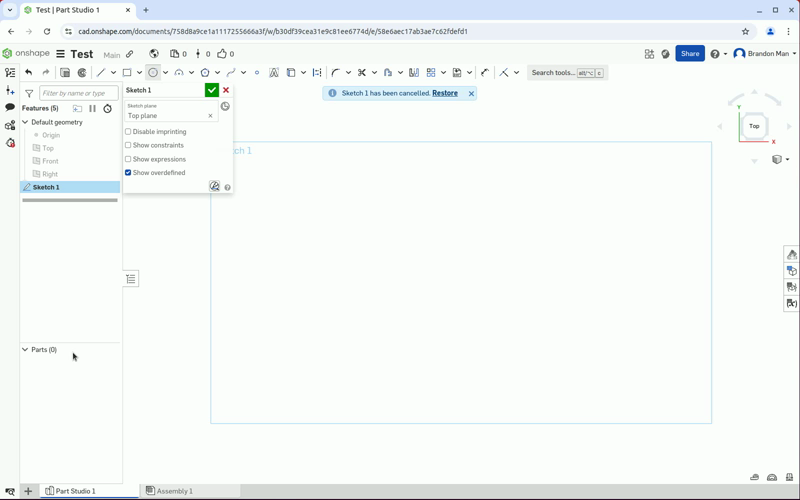
mouse_move(461, 282)
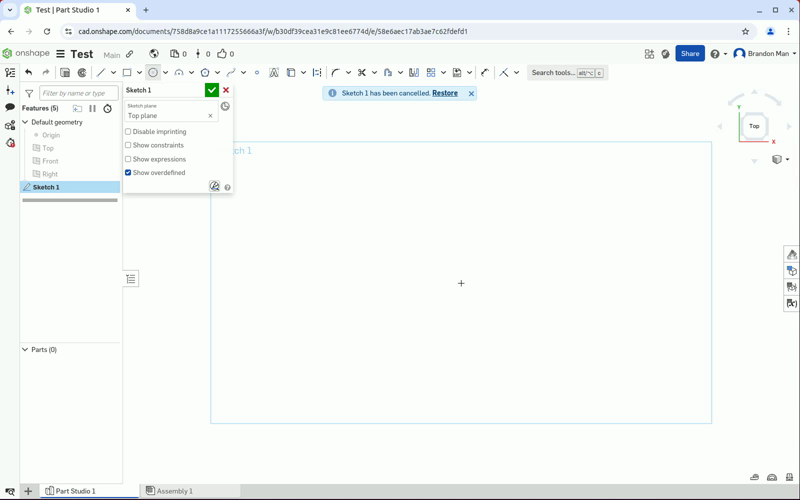
click(461, 282)
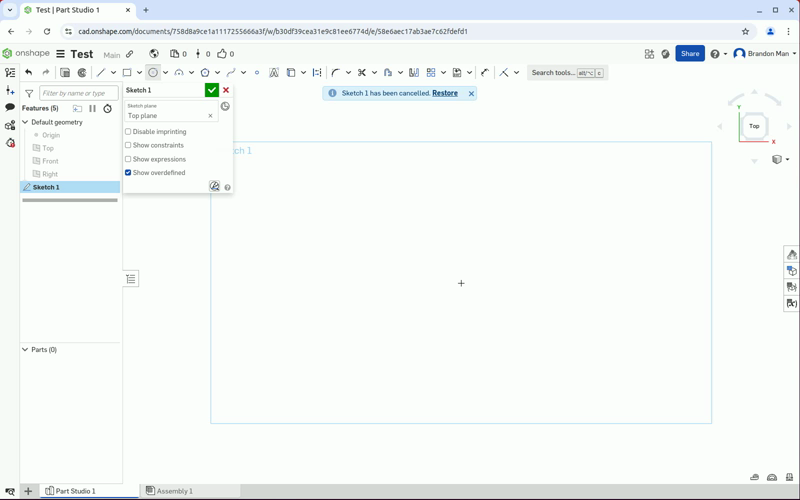
key_up(shift)
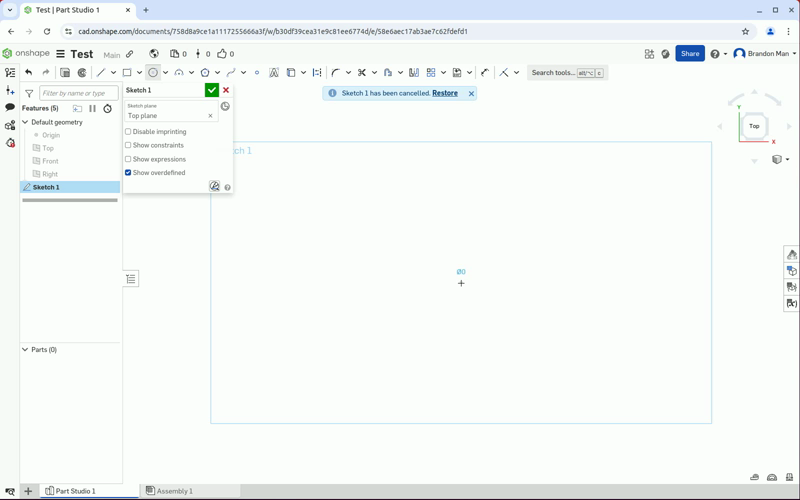
mouse_move(542, 282)
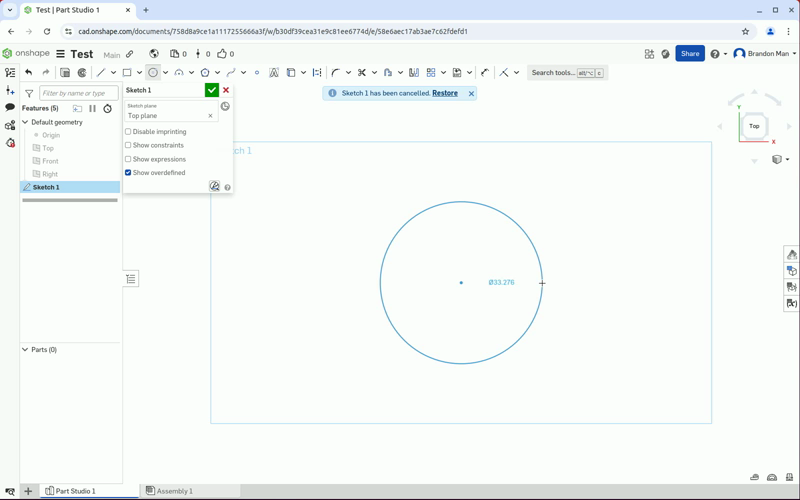
click(542, 282)
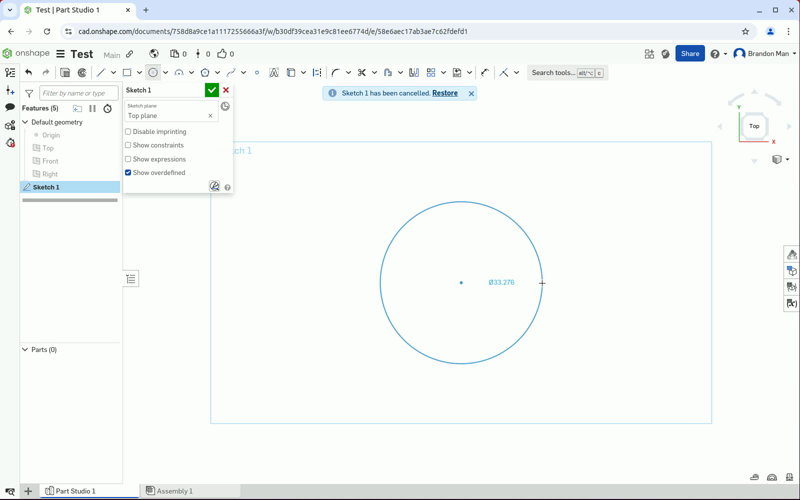
key(esc)
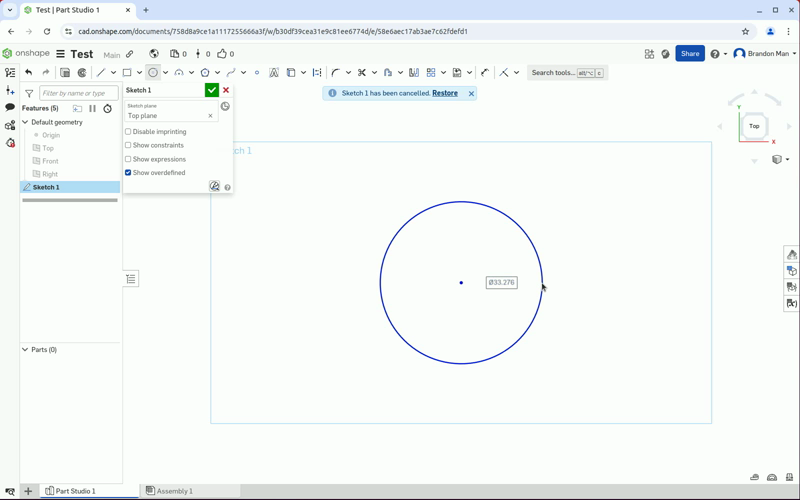
key(c)
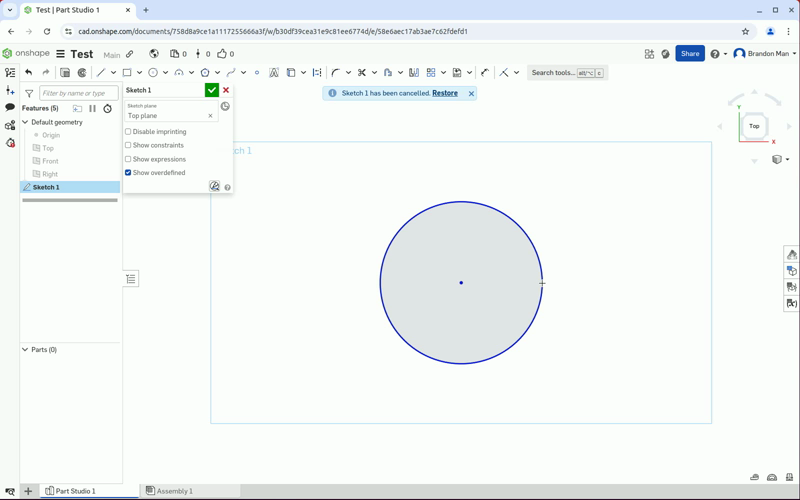
key_down(shift)
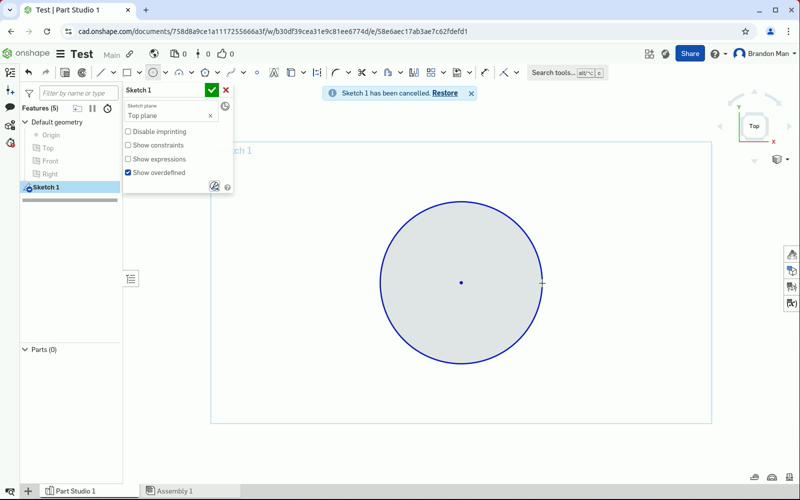
mouse_move(461, 282)
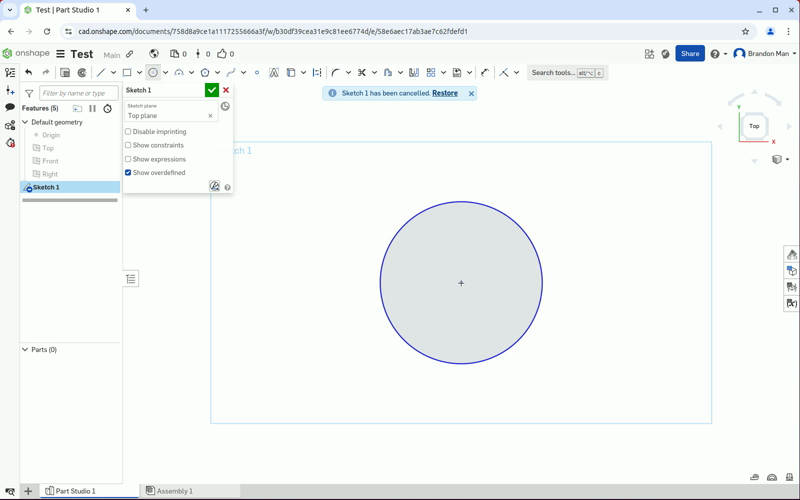
click(461, 282)
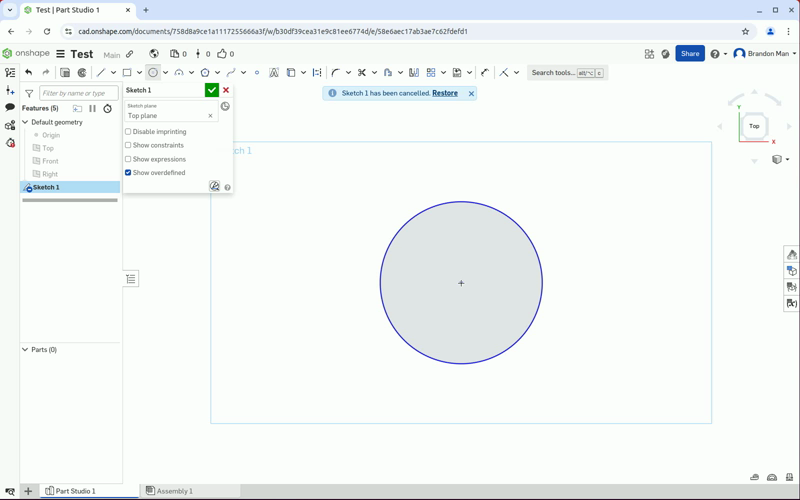
key_up(shift)
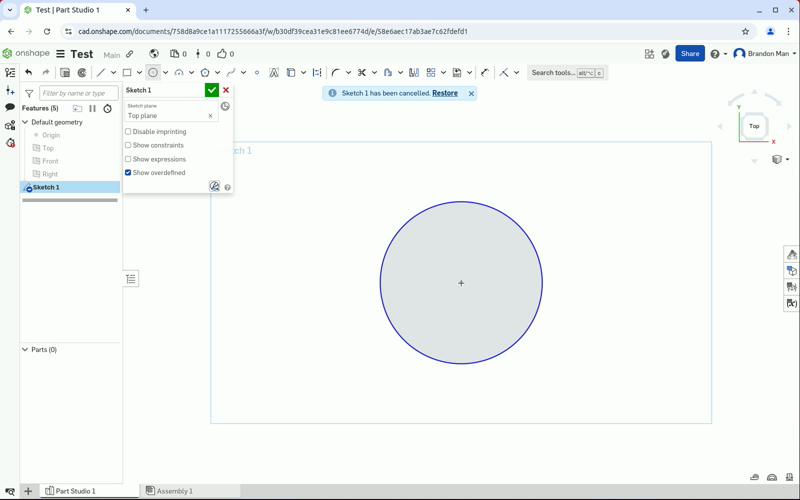
mouse_move(537, 282)
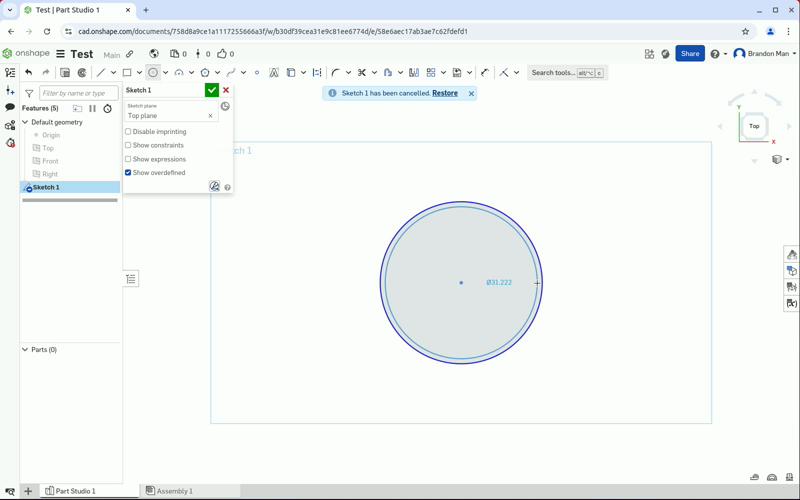
click(537, 282)
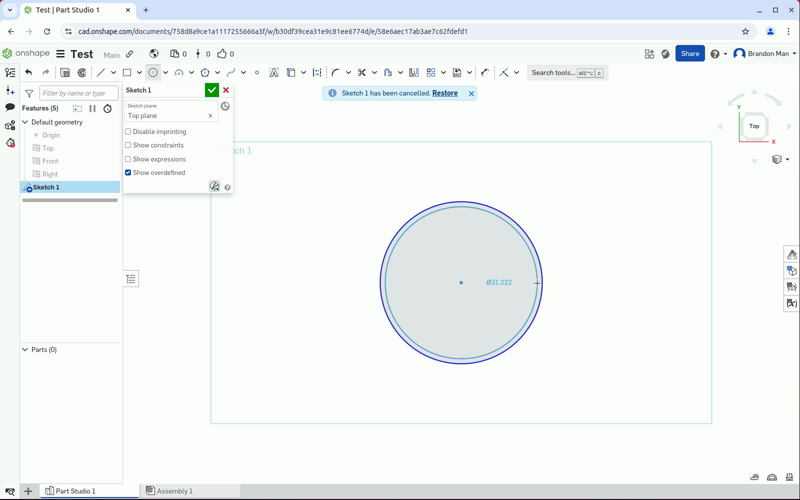
key(esc)
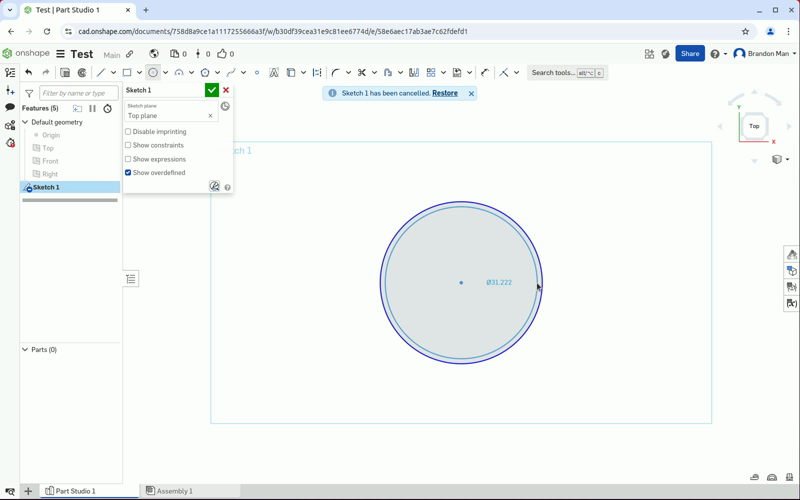
mouse_move(464, 361)
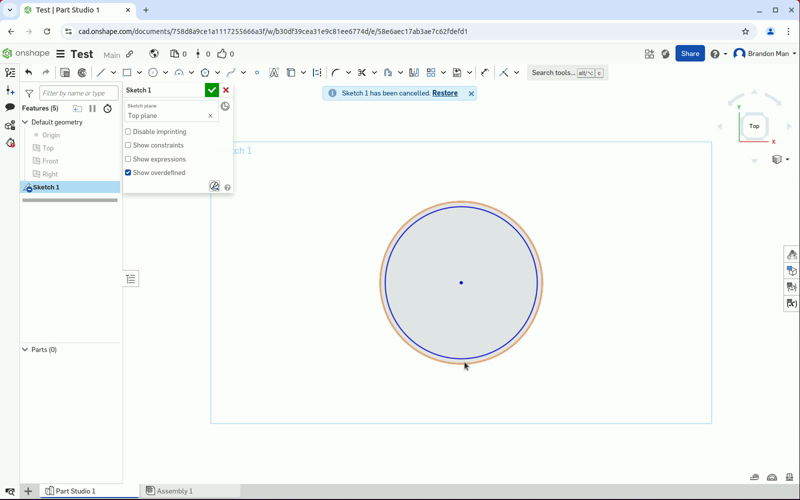
click(464, 361)
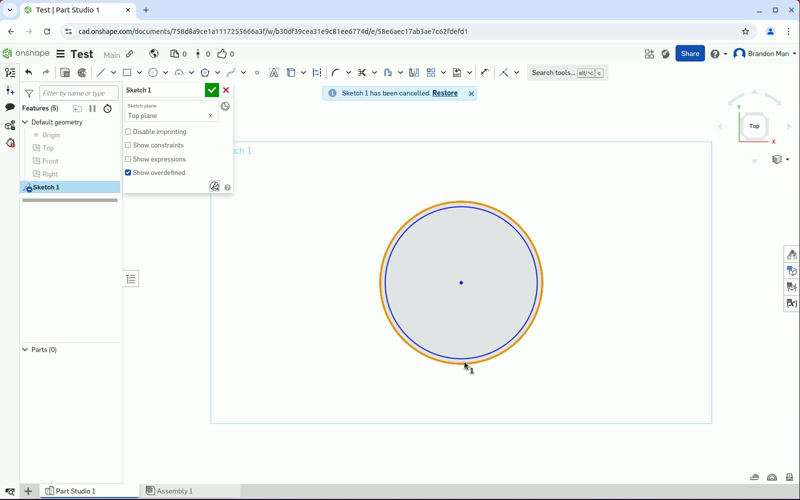
mouse_move(73, 352)
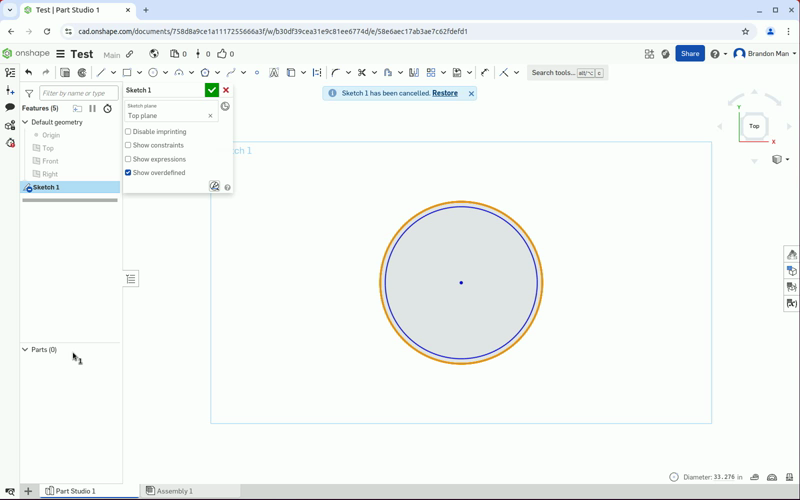
key(shift+y)
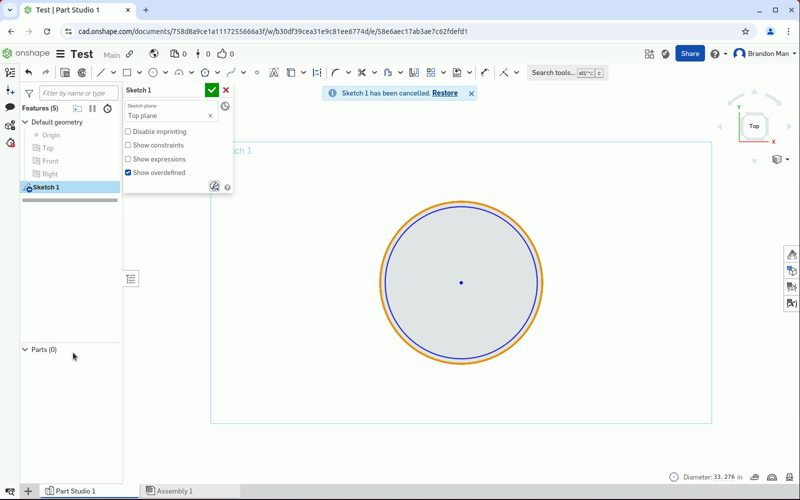
key(shift+e)
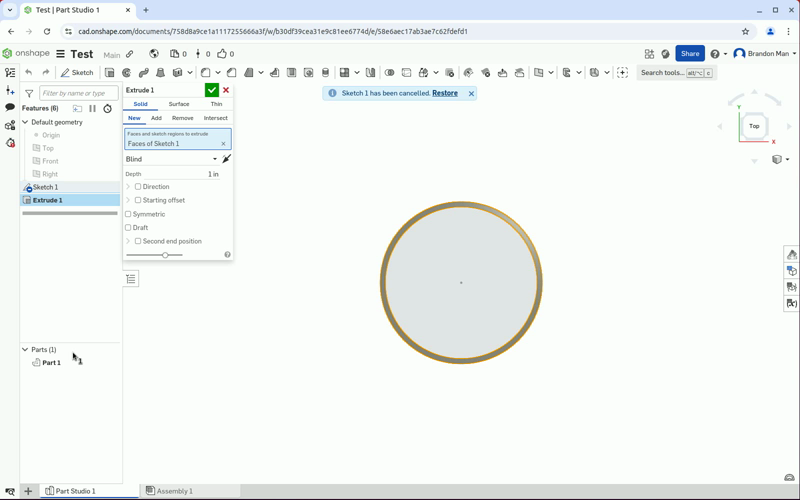
mouse_move(143, 106)
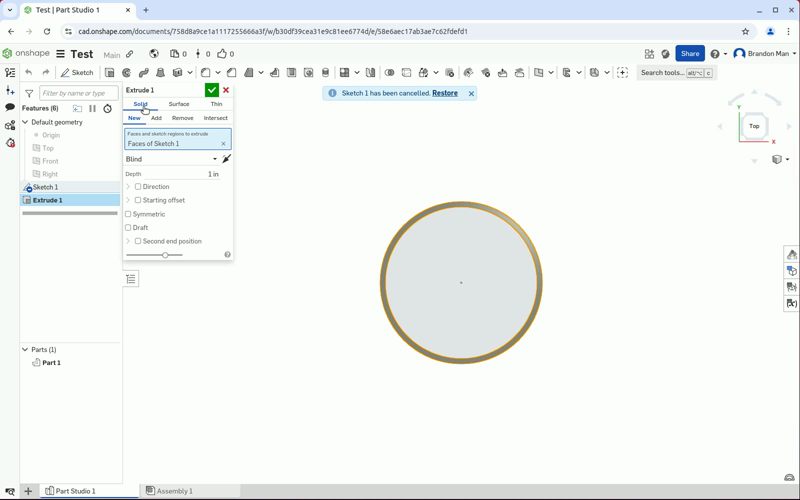
click(143, 106)
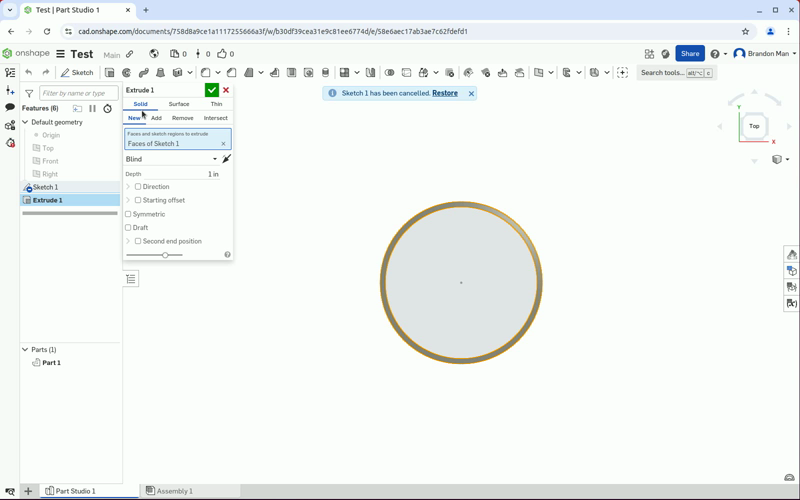
mouse_move(137, 120)
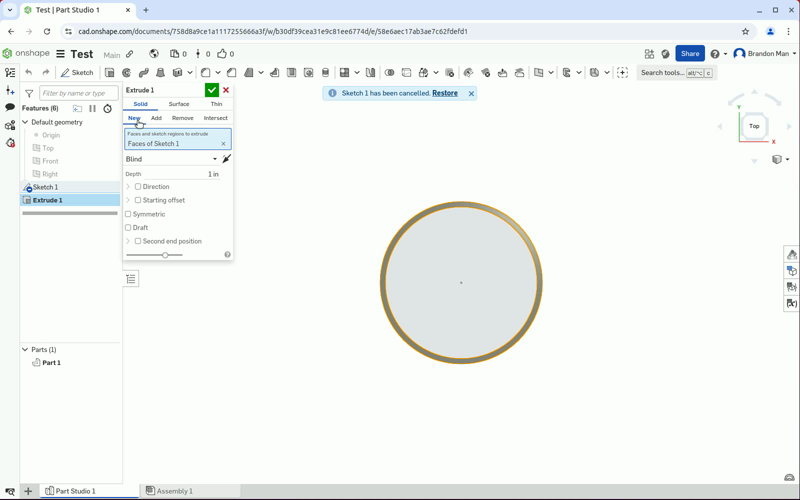
click(137, 120)
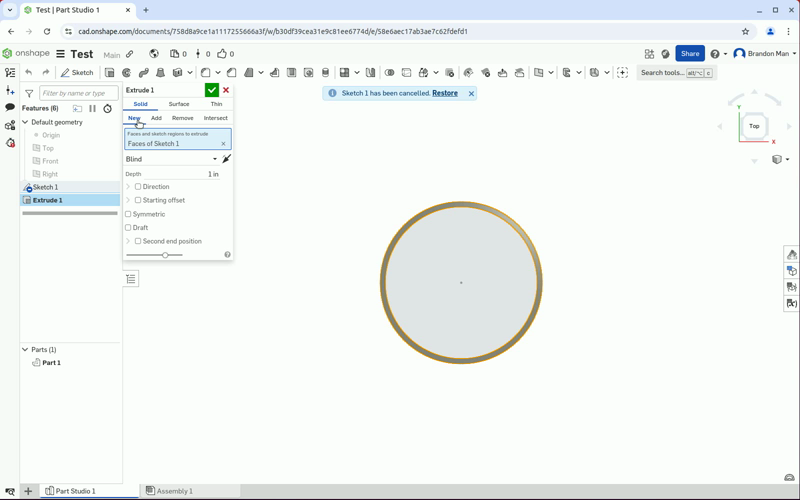
key(tab, 4)
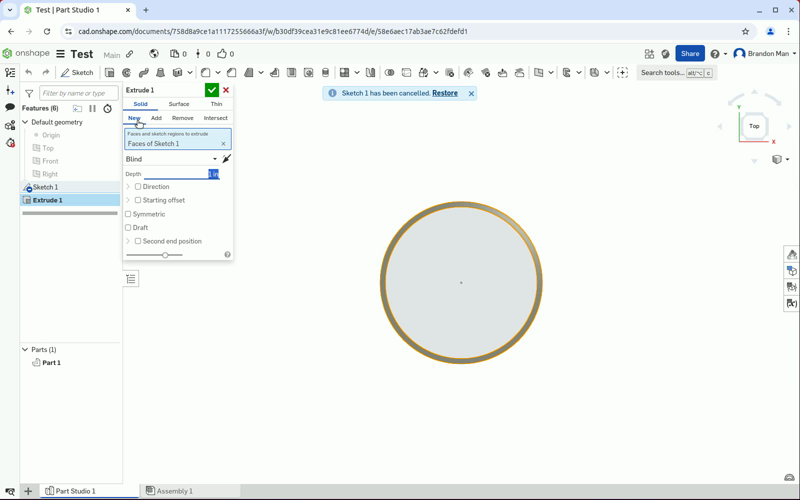
text(22.145)
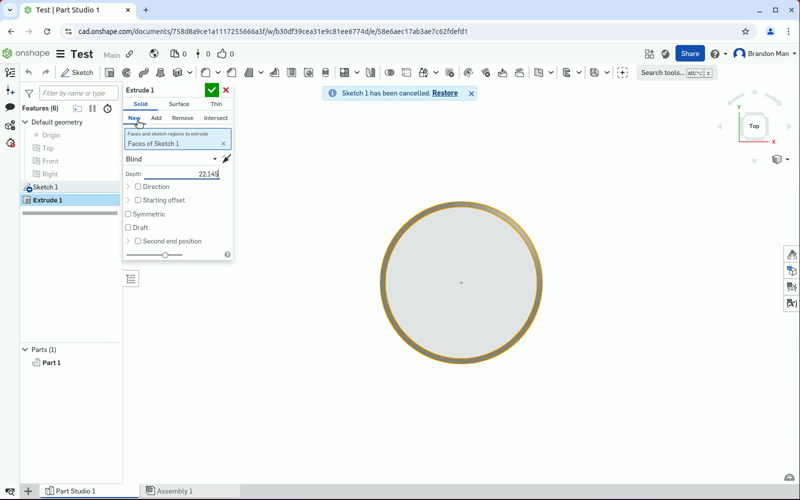
key(enter)
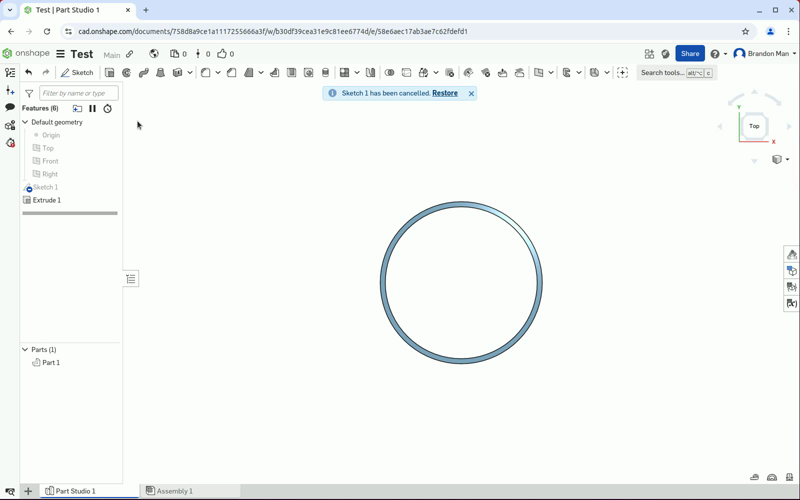
key(shift+h)
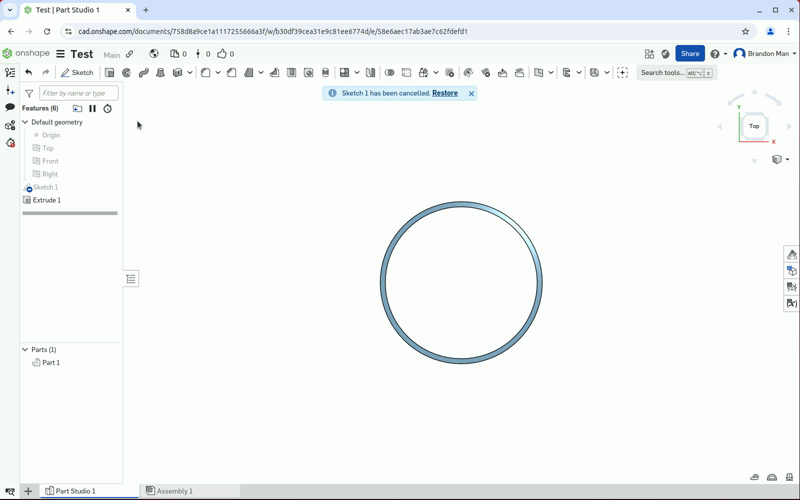
key(shift+h)
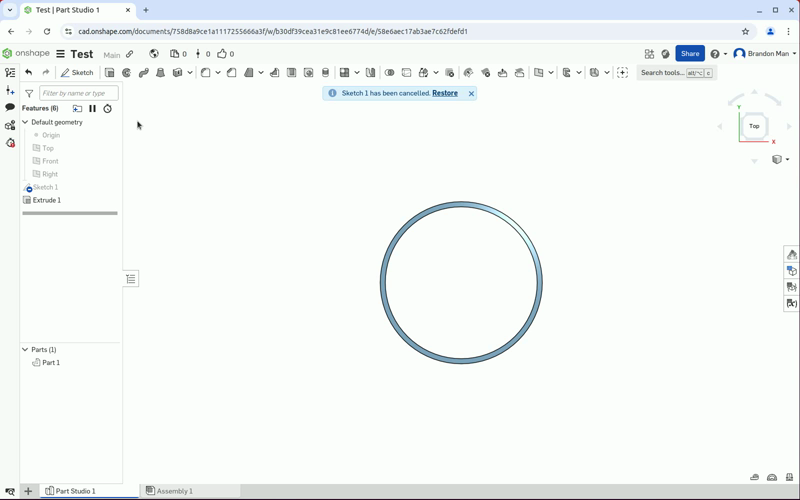
mouse_move(73, 189)
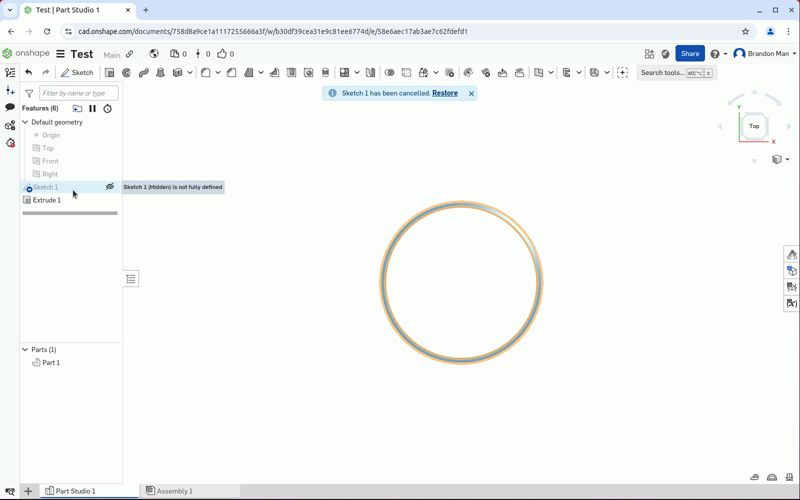
click(73, 189)
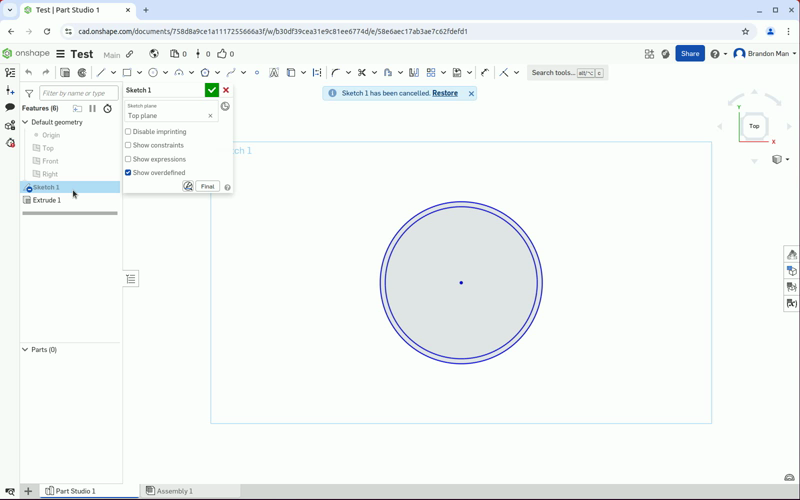
mouse_move(229, 92)
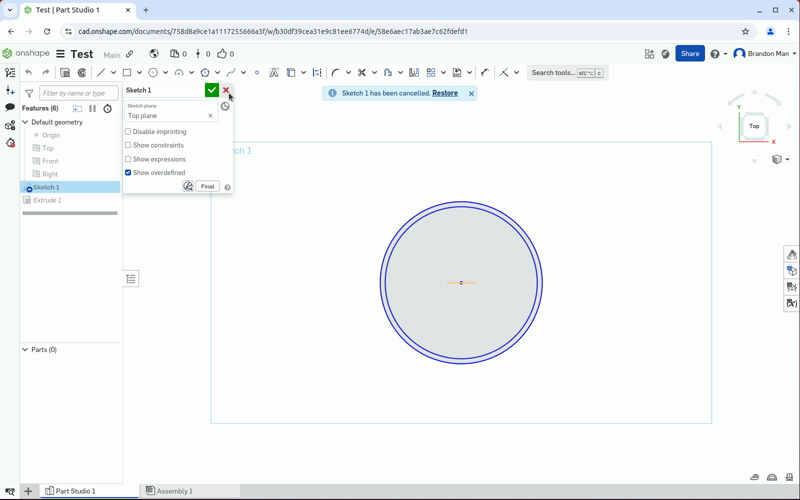
click(229, 92)
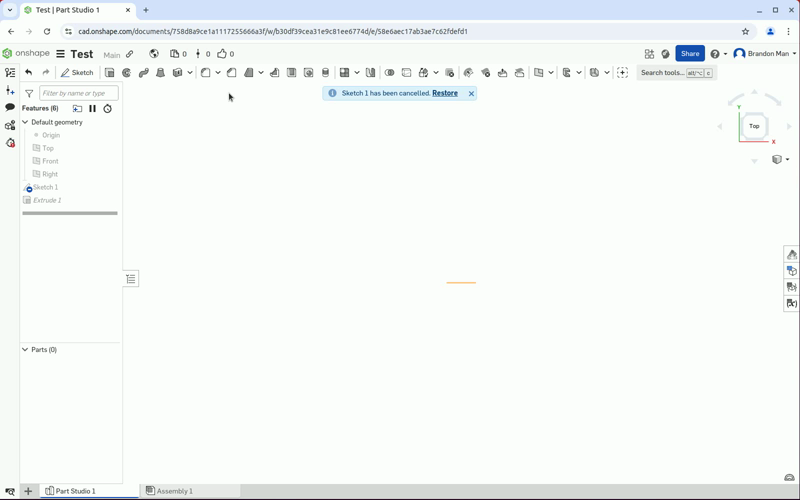
mouse_move(73, 352)
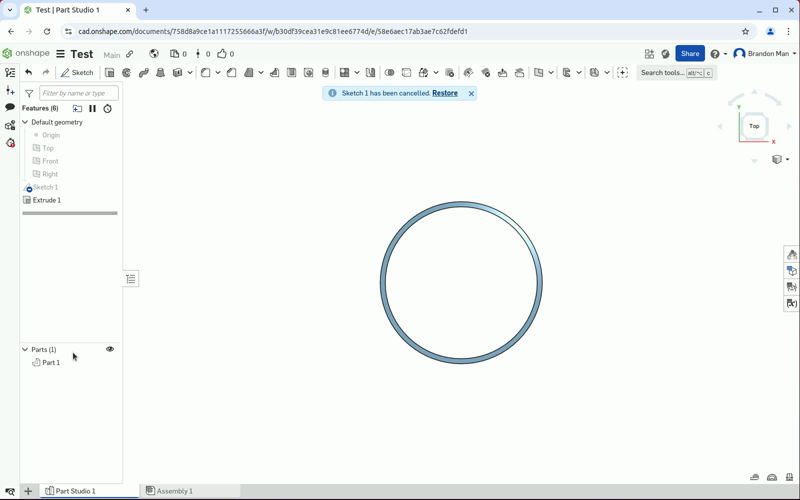
key(y)
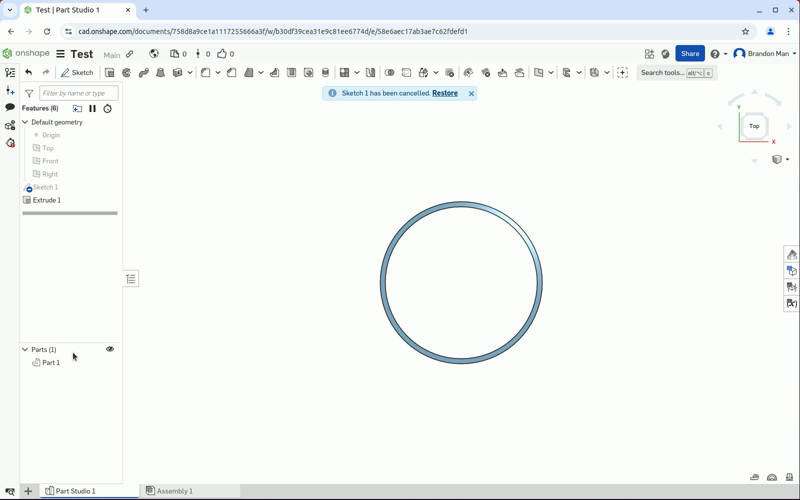
key(shift+p)
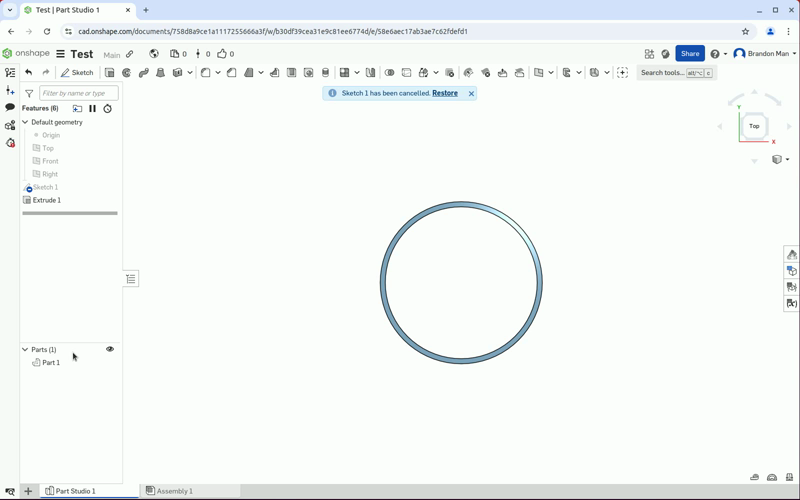
key(space)
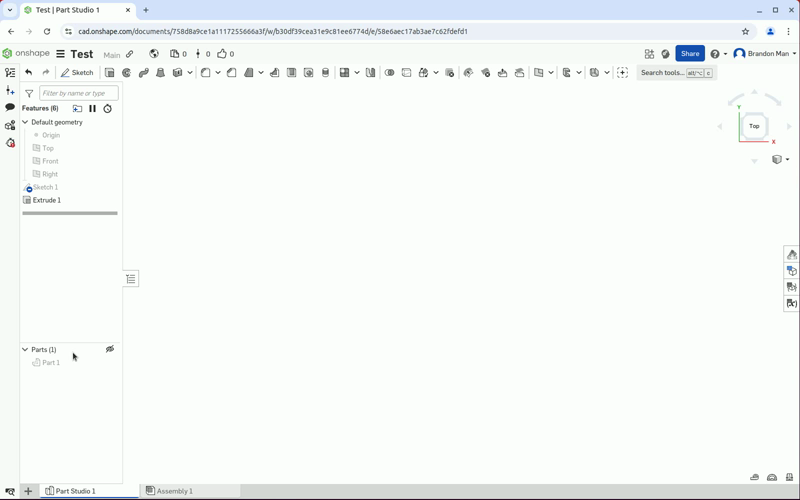
key_down(shift)
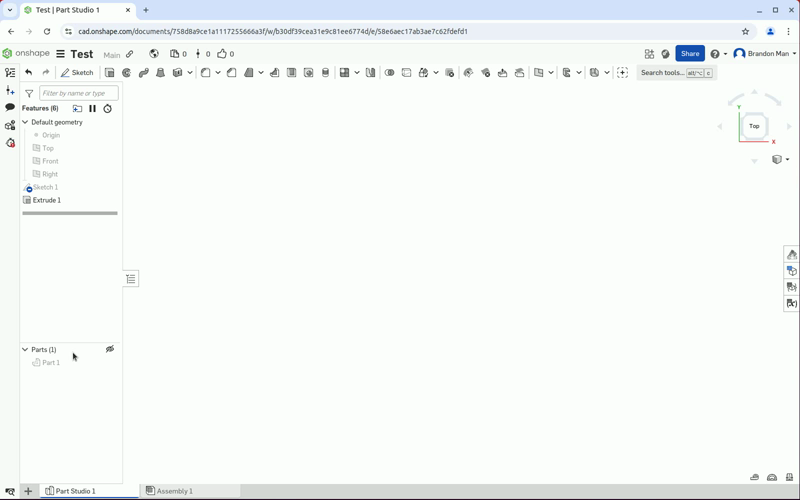
key(up)
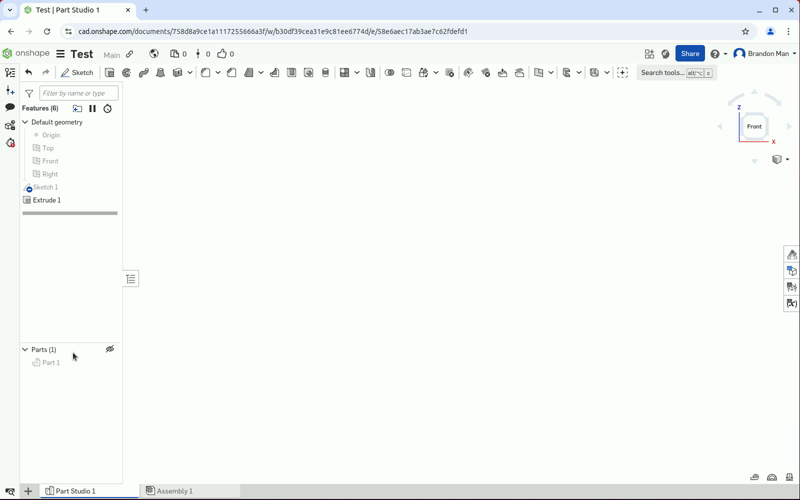
key_up(shift)
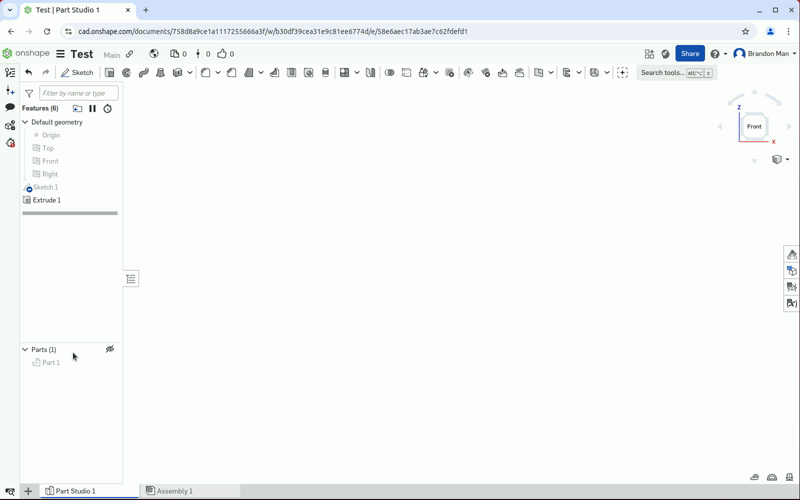
mouse_move(73, 352)
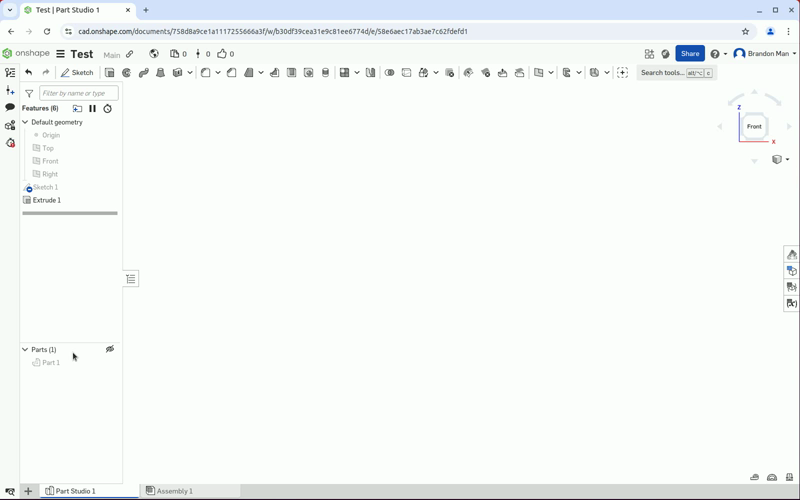
key(shift+y)
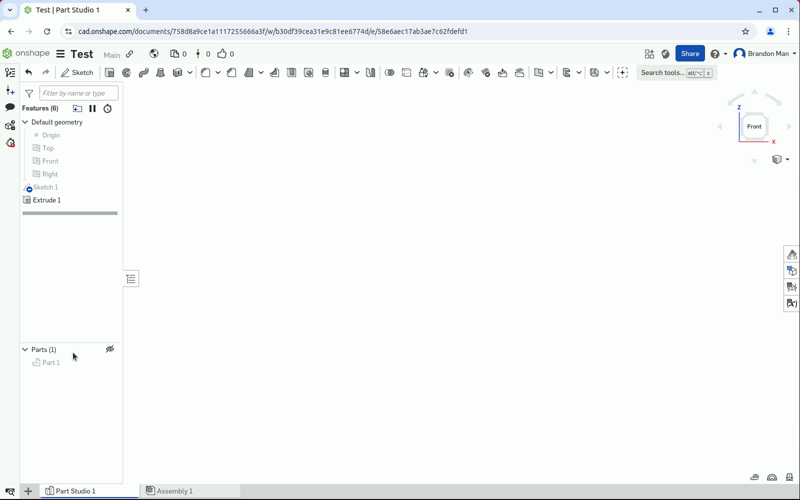
key(shift+s)
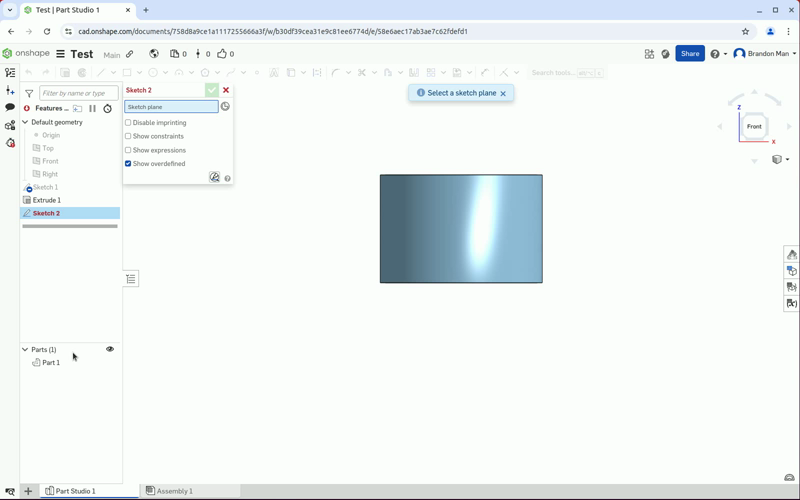
mouse_move(73, 163)
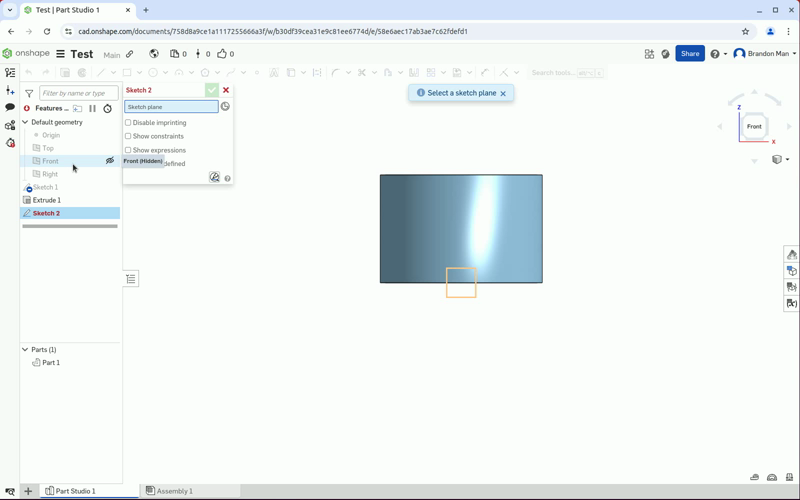
click(73, 163)
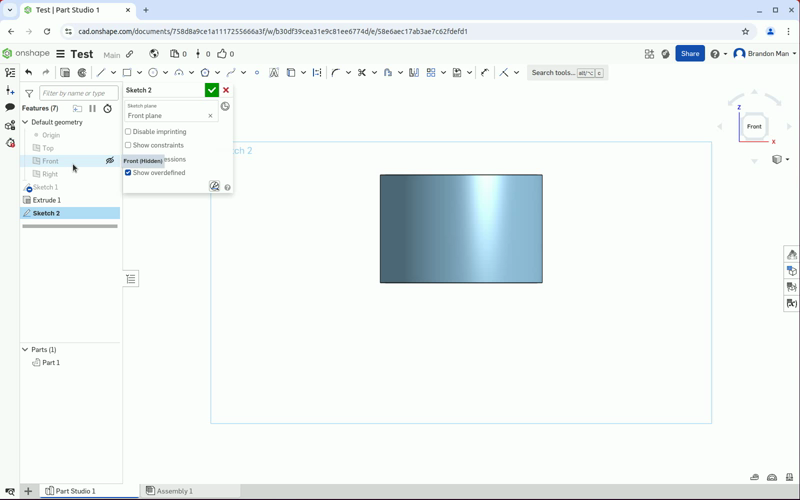
mouse_move(73, 352)
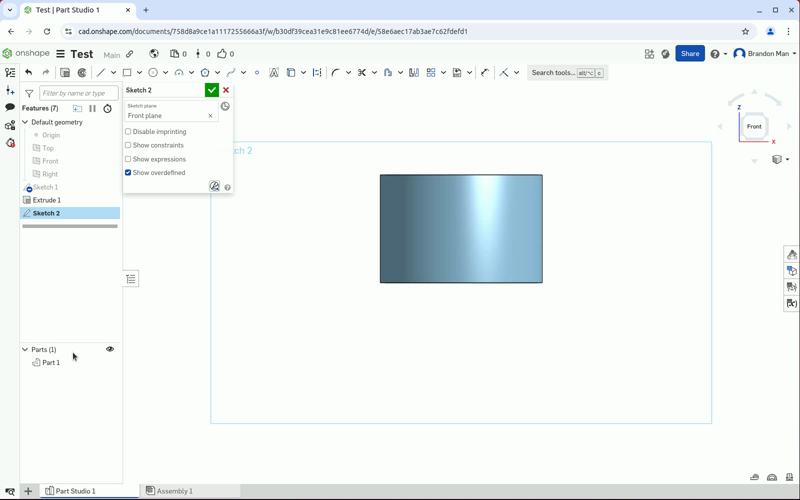
key(y)
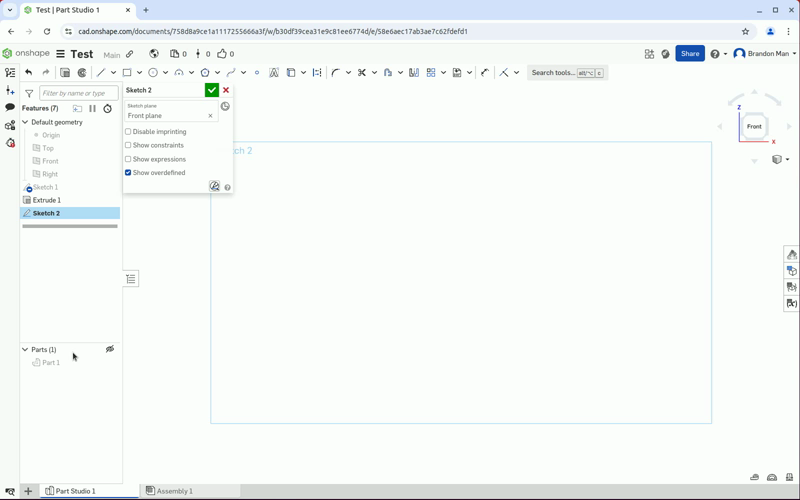
key(c)
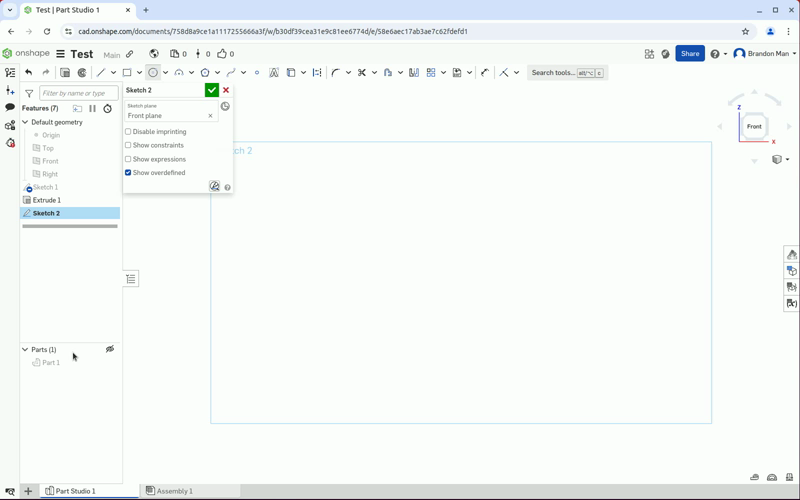
key_down(shift)
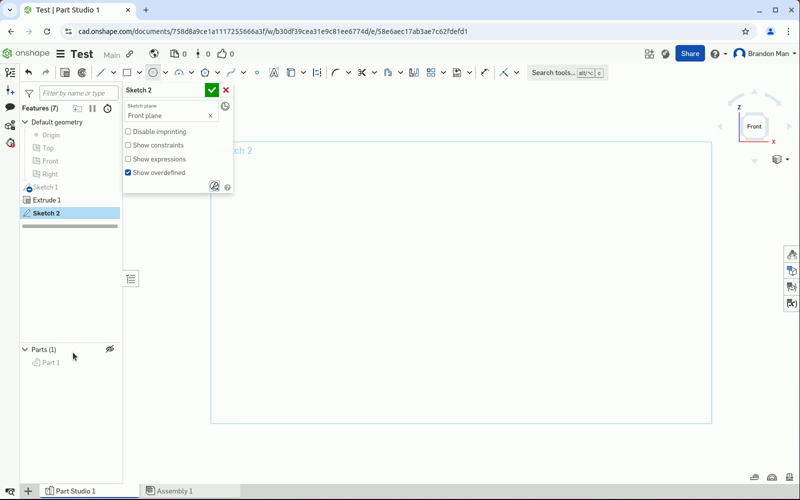
mouse_move(460, 195)
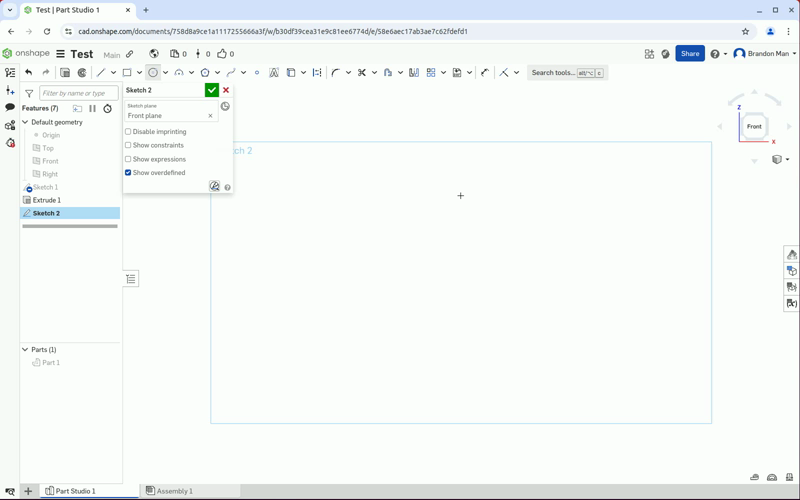
click(460, 195)
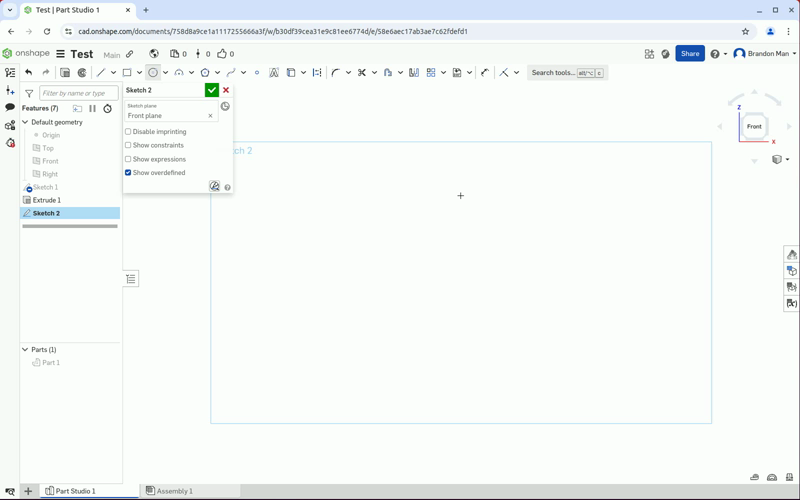
key_up(shift)
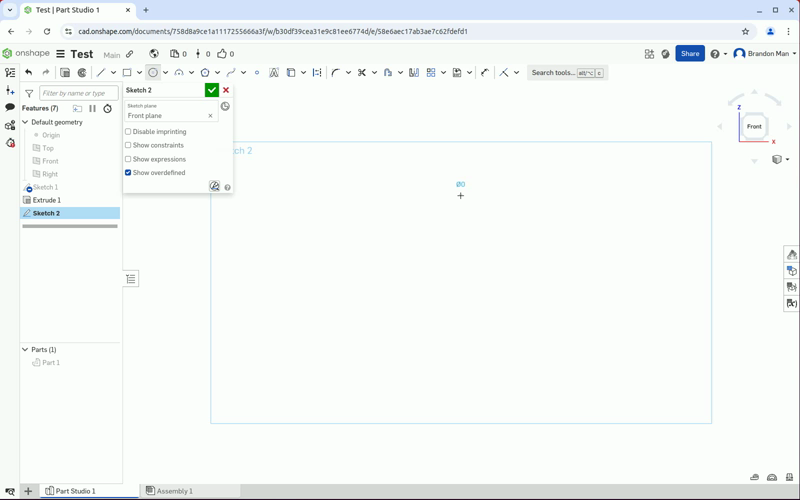
mouse_move(485, 195)
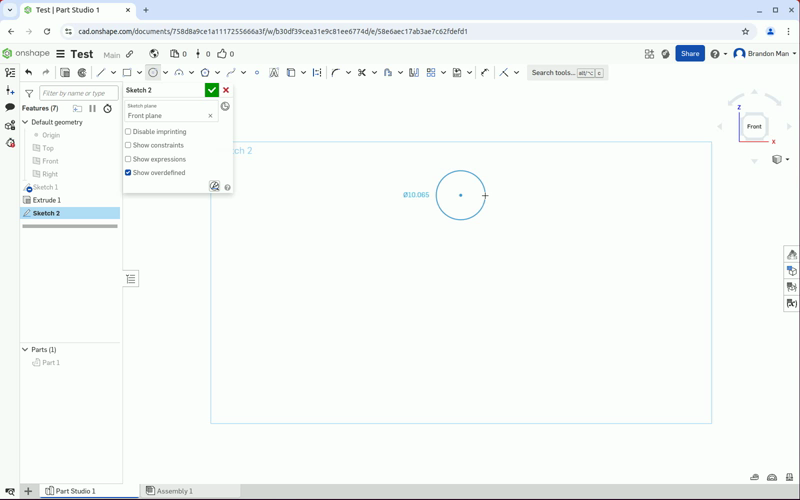
click(485, 195)
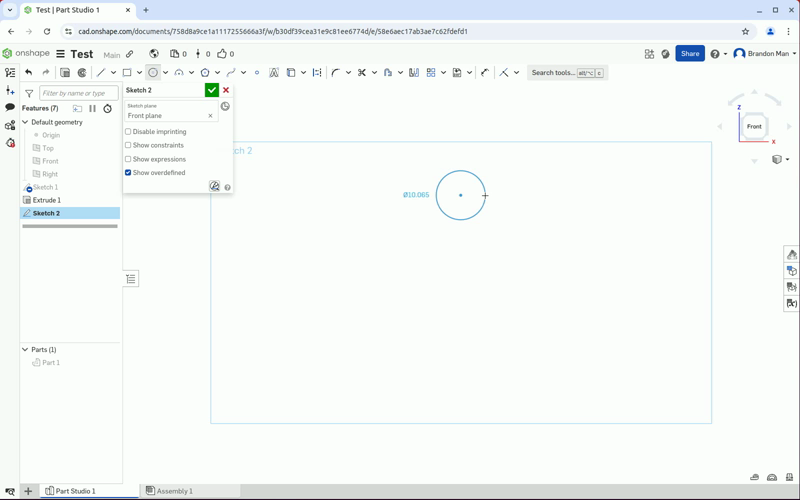
key(esc)
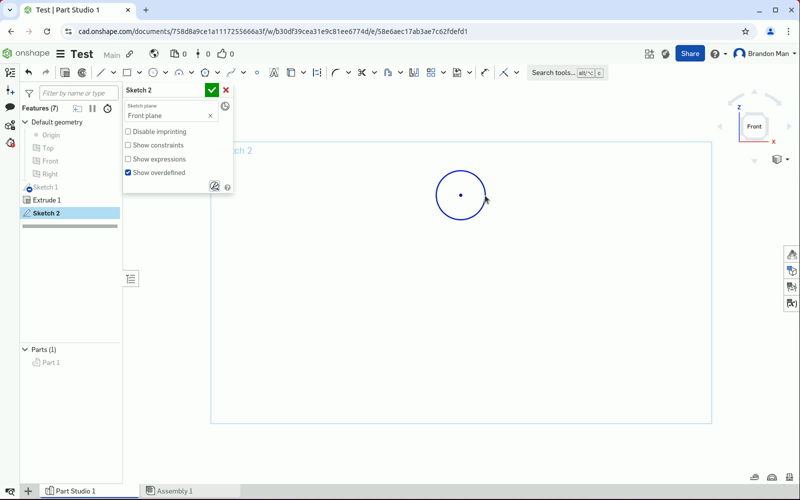
mouse_move(472, 192)
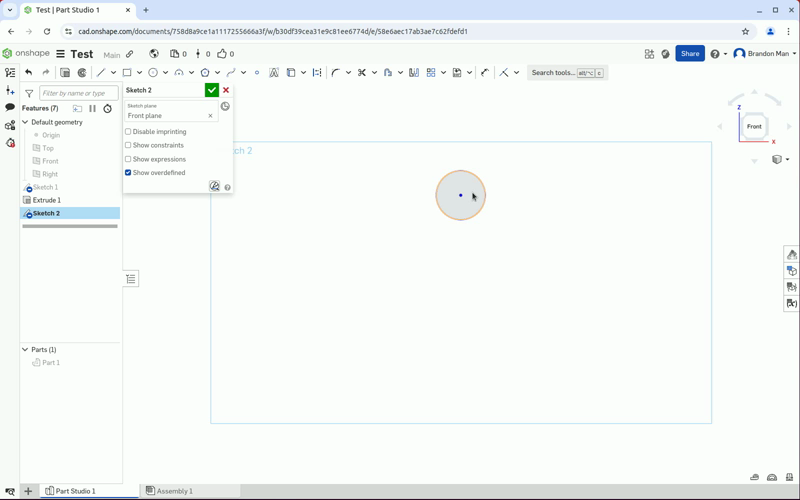
click(472, 192)
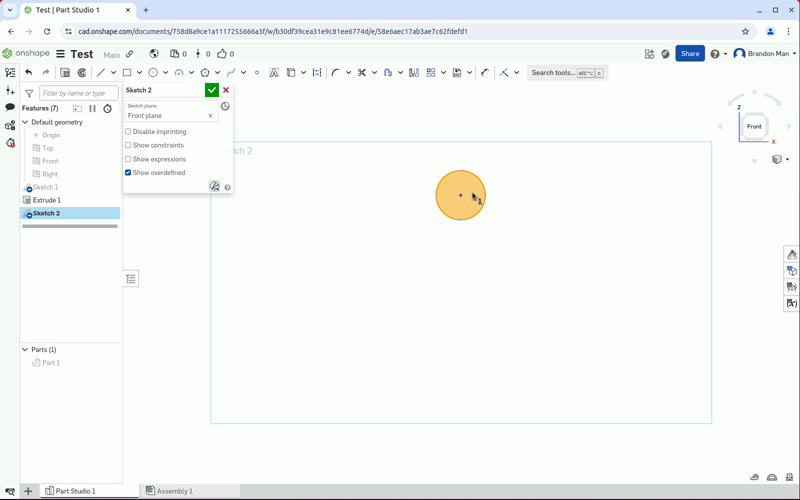
mouse_move(73, 352)
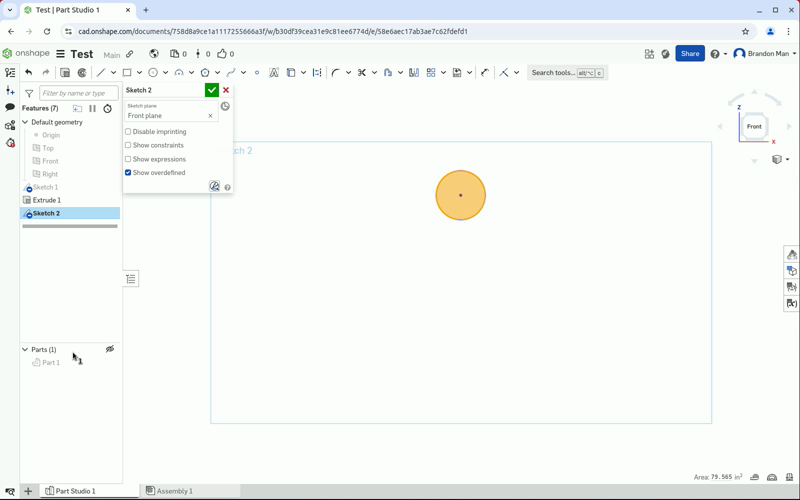
key(shift+y)
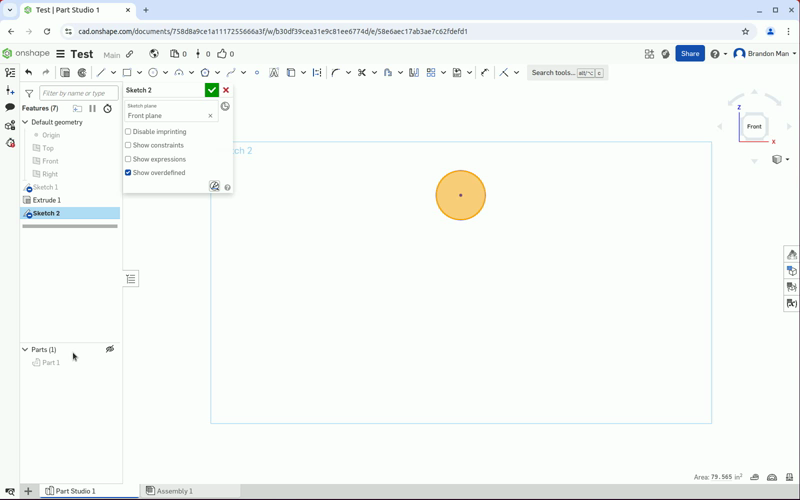
key(shift+e)
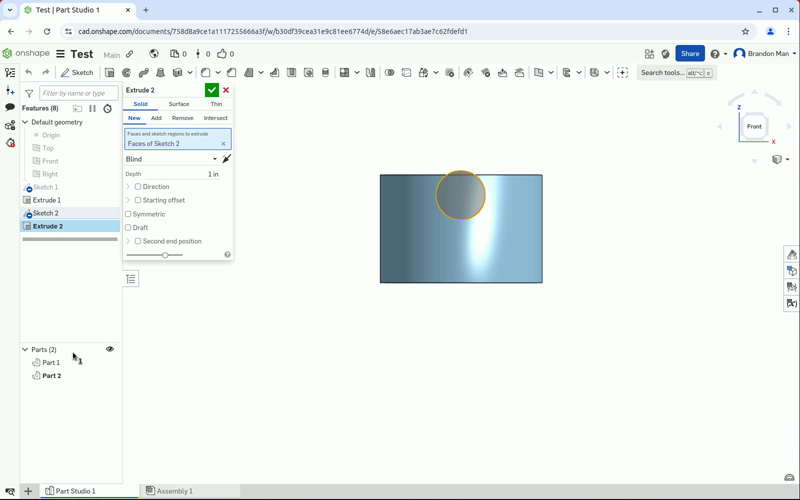
mouse_move(143, 106)
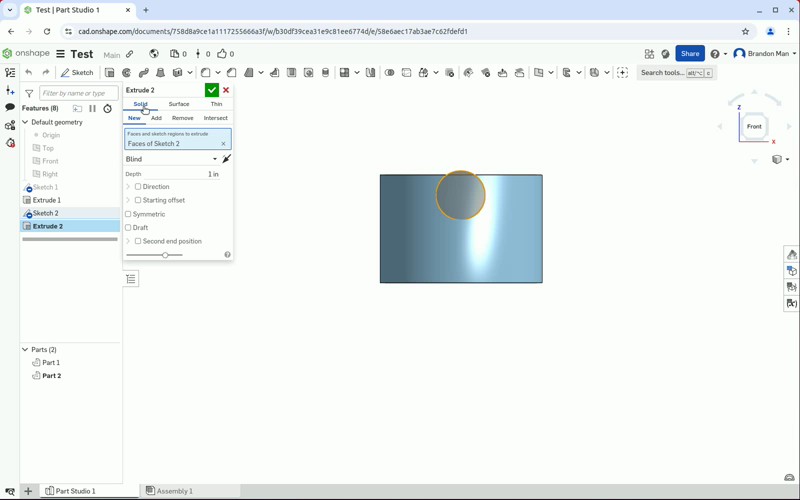
click(143, 106)
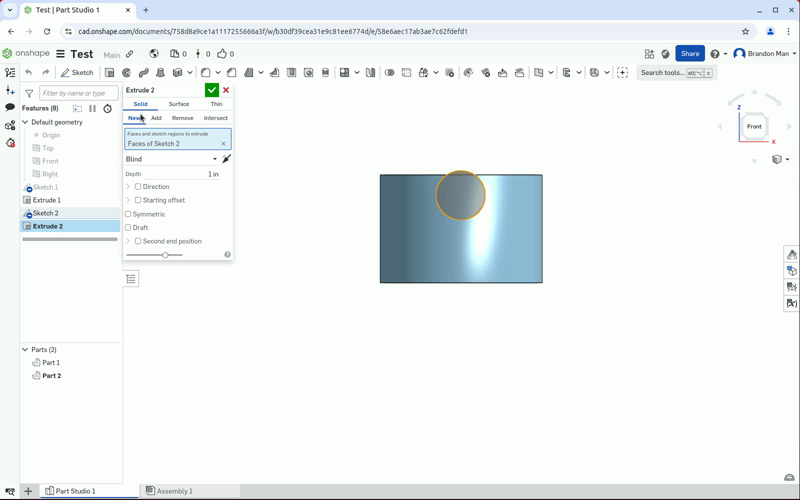
mouse_move(137, 120)
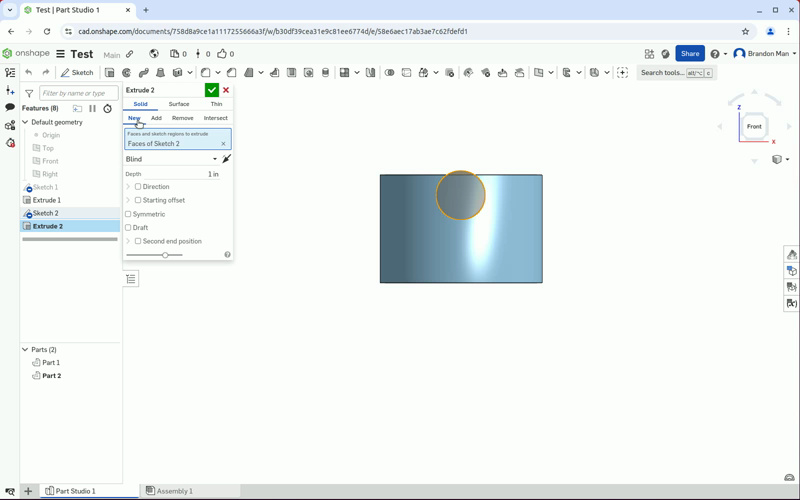
click(137, 120)
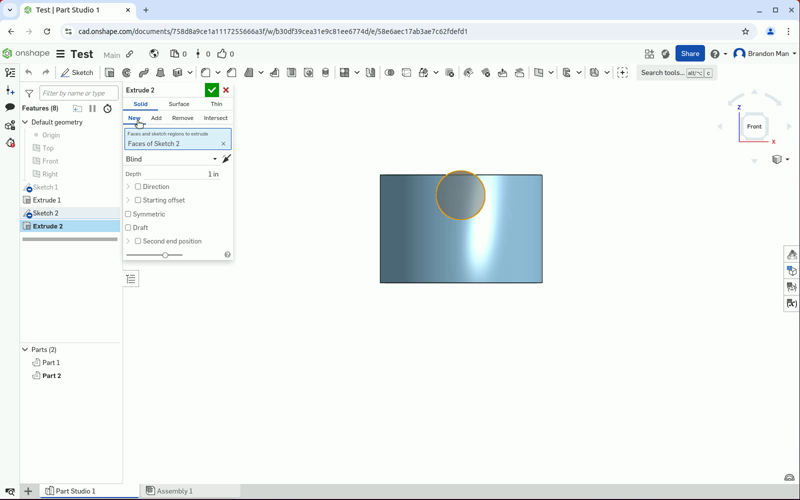
key(tab, 4)
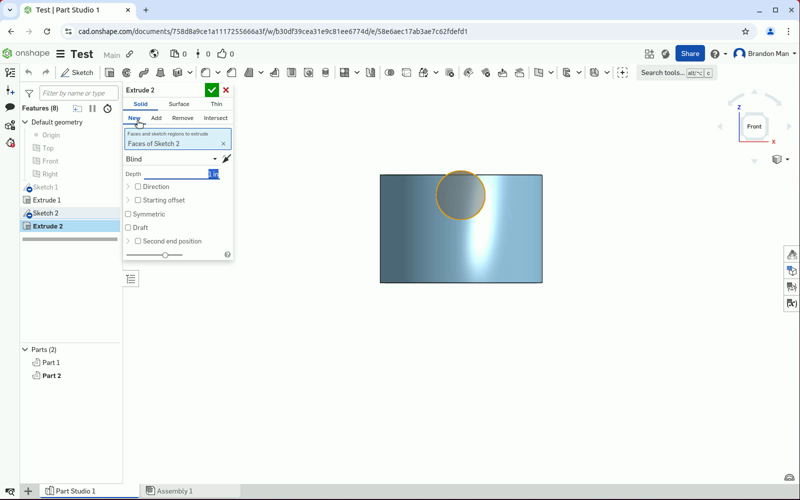
text(22.145)
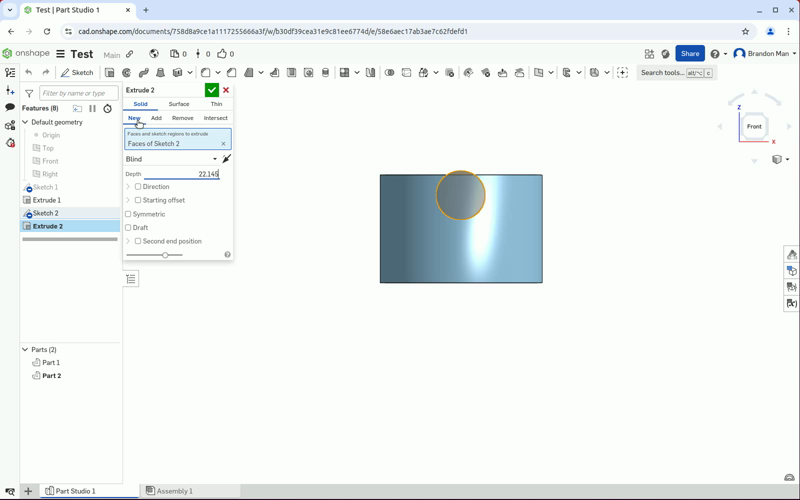
key(enter)
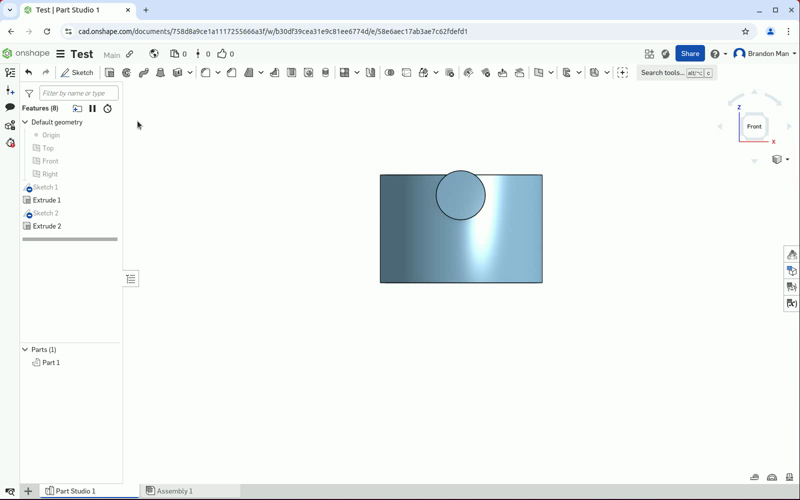
key(shift+h)
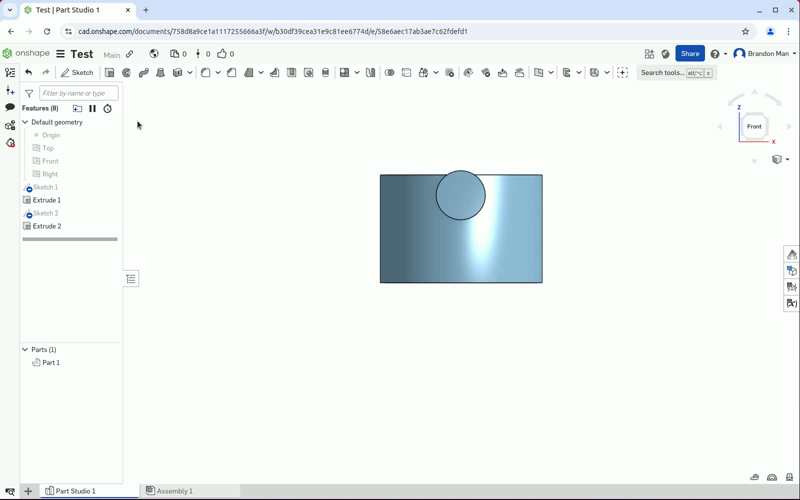
key(shift+h)
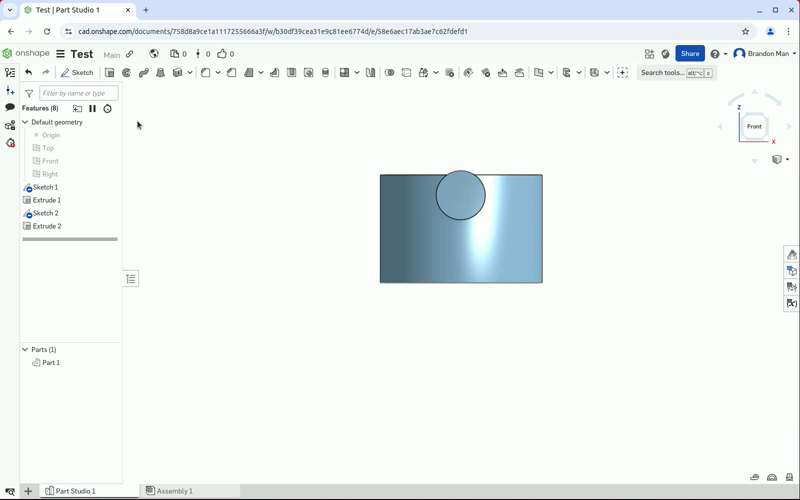
key(shift+7)
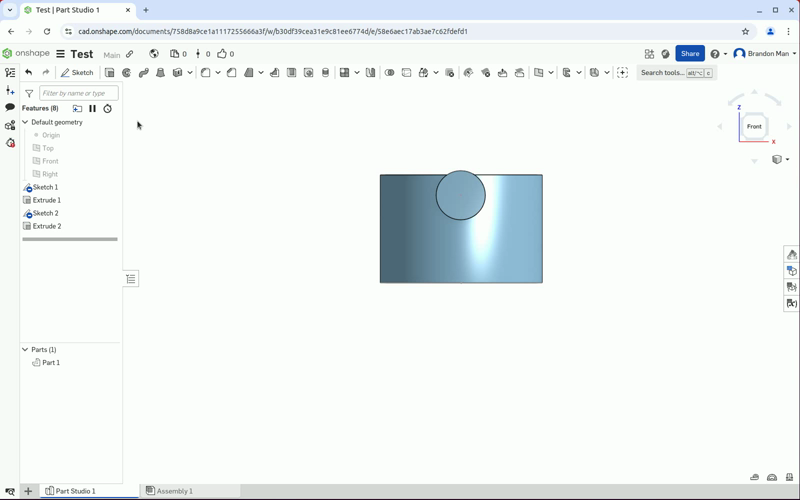
key(left, 2)
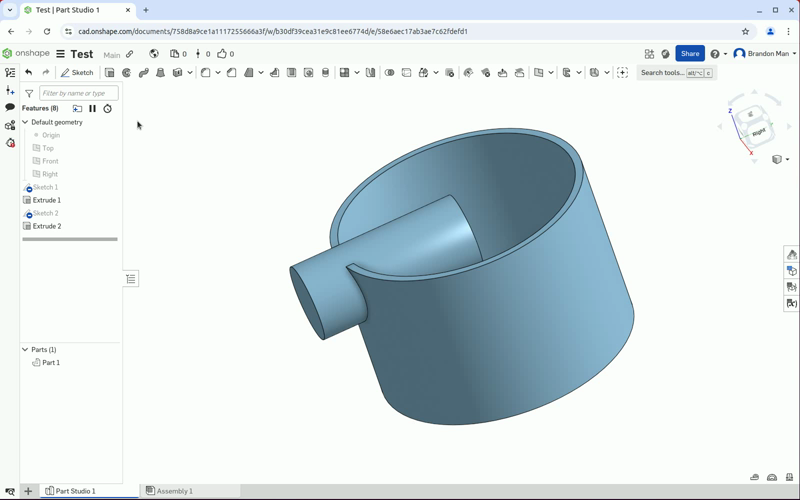
key(down, 2)
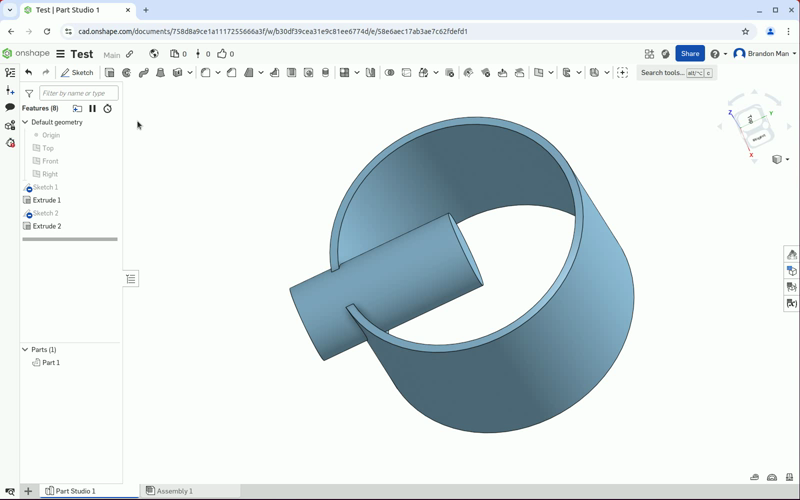
key(up, 2)
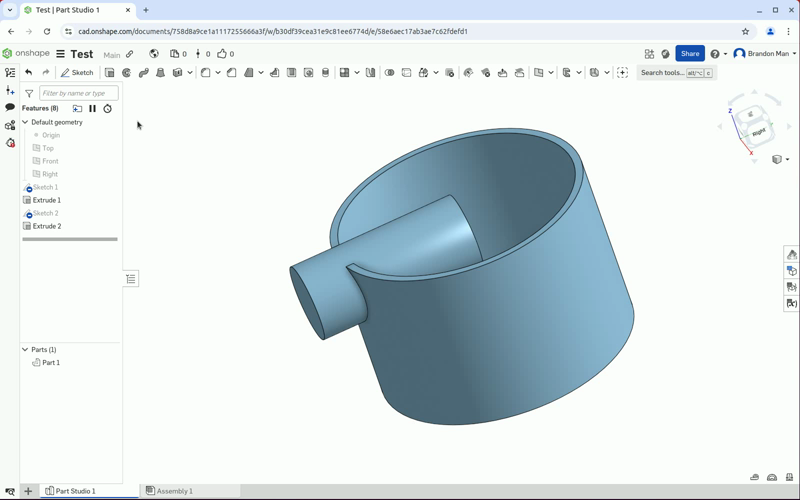
key(right, 2)
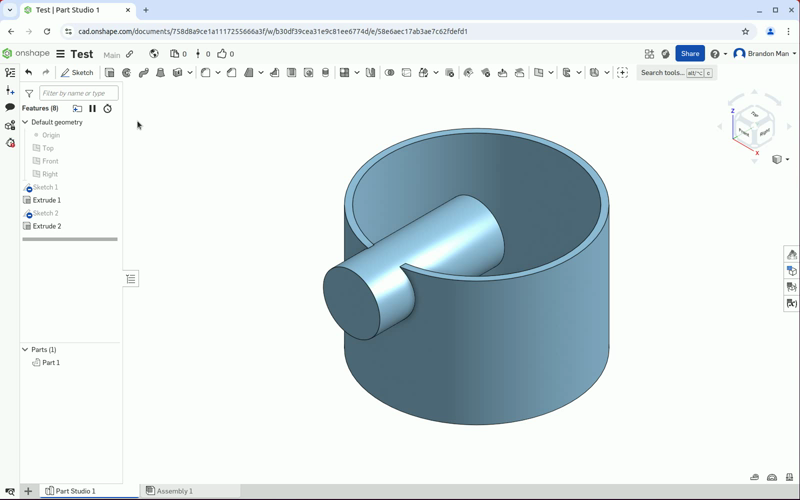
mouse_move(73, 189)
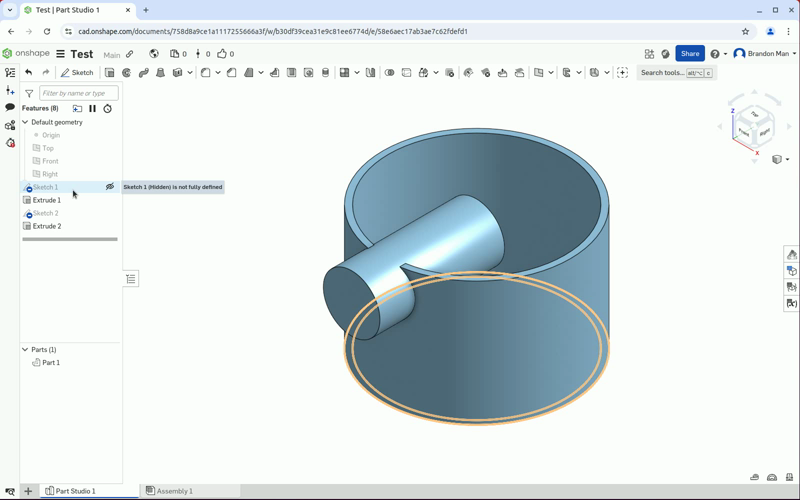
click(73, 189)